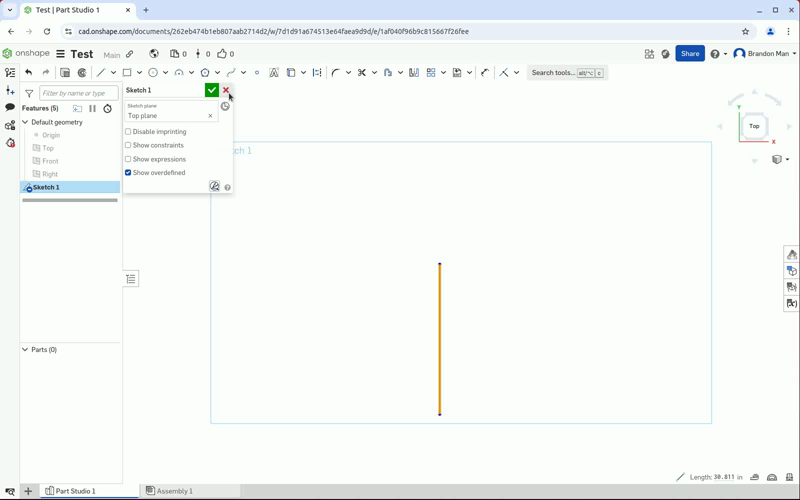
key(shift+h)
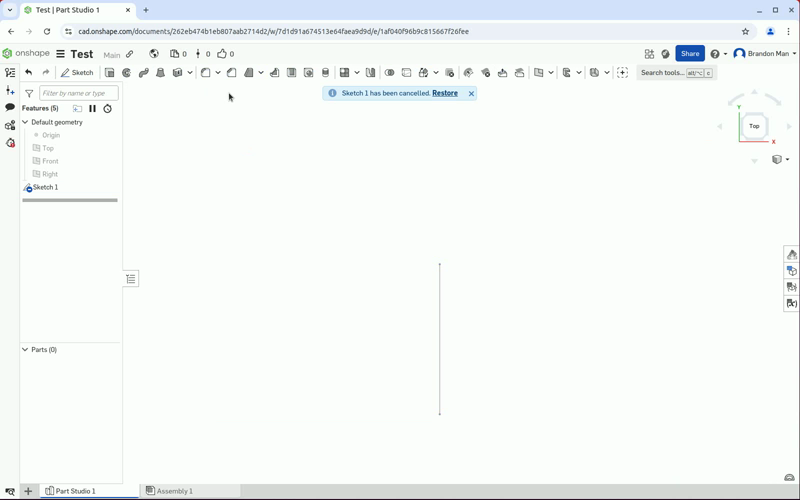
key(shift+s)
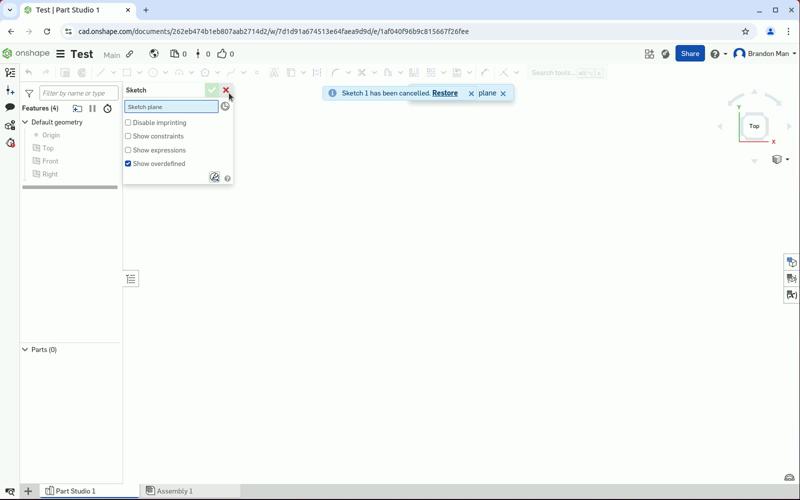
mouse_move(73, 150)
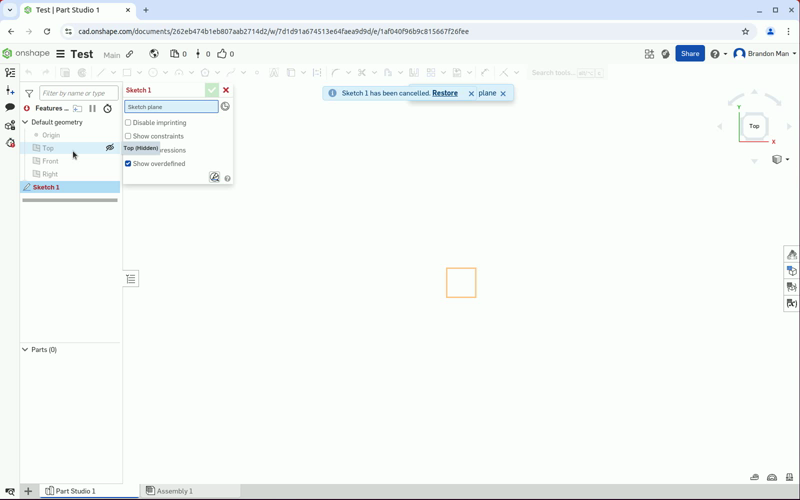
click(73, 150)
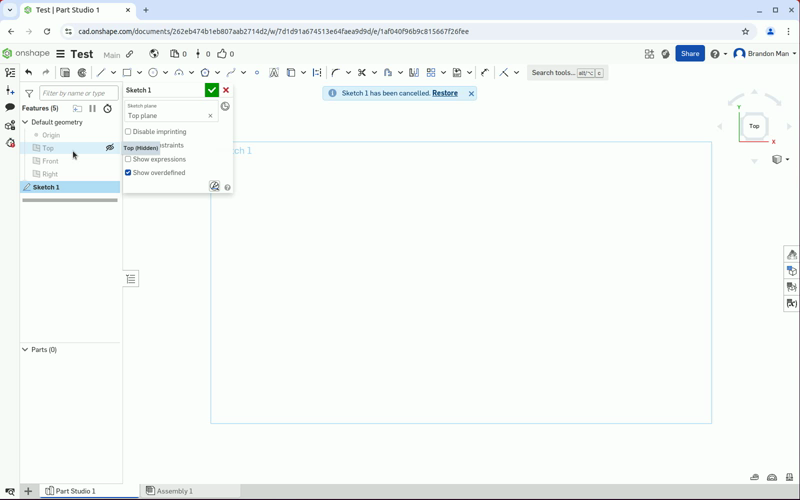
mouse_move(73, 352)
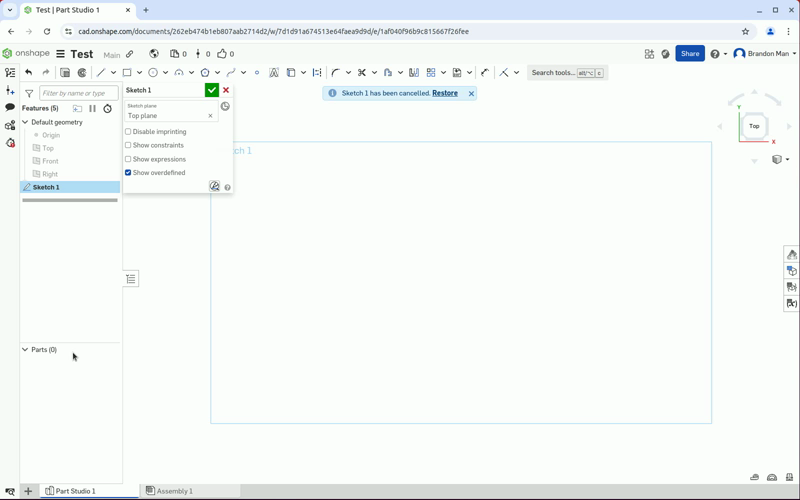
key(y)
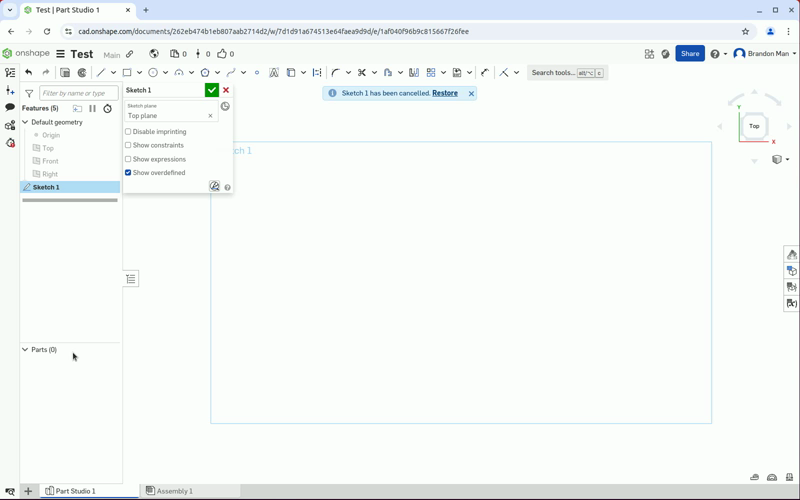
key(c)
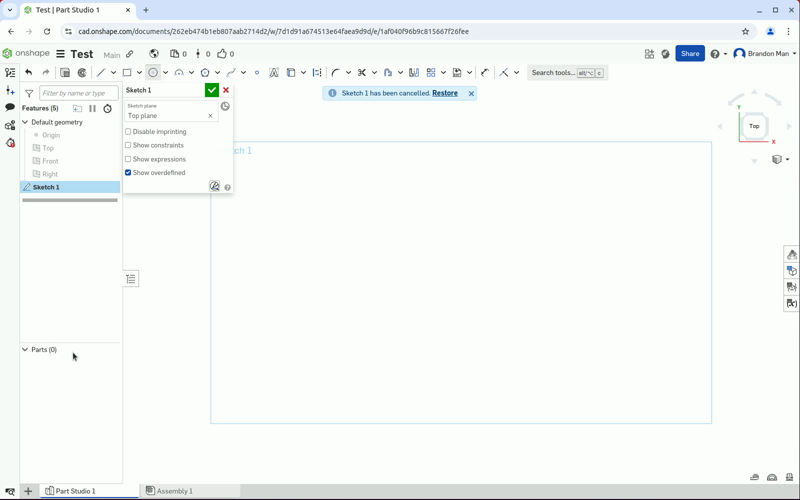
key_down(shift)
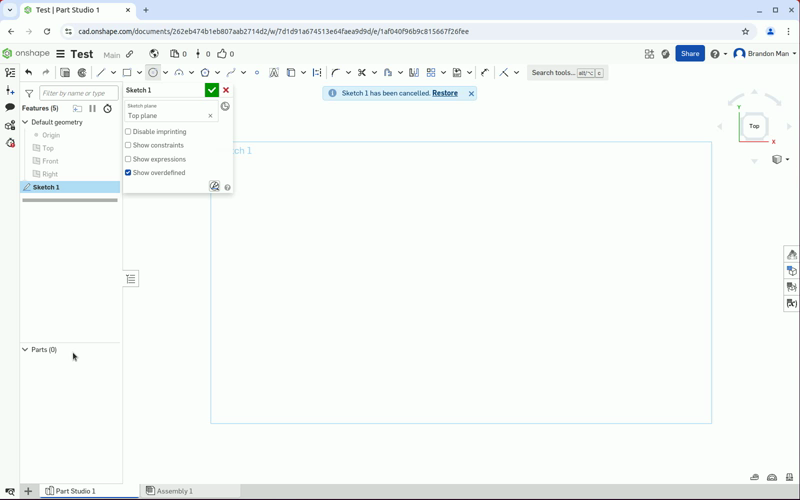
mouse_move(461, 282)
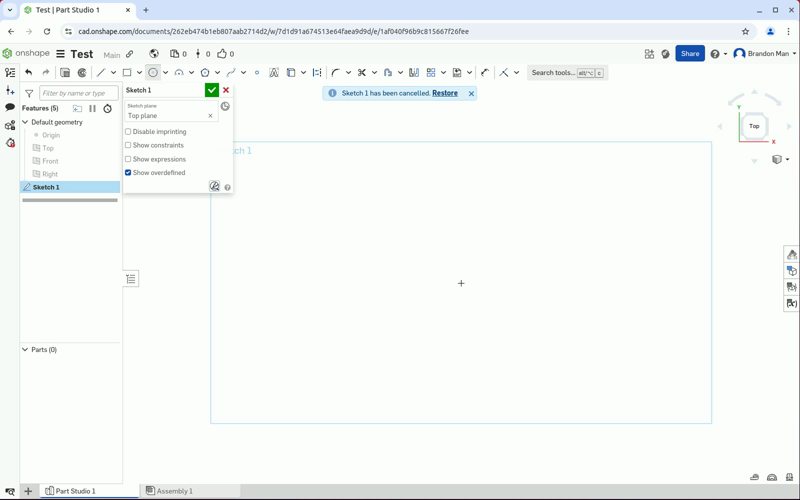
click(461, 282)
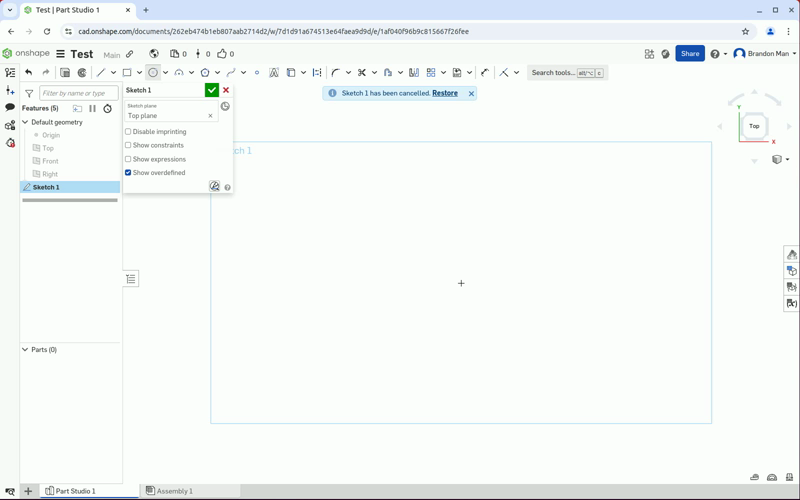
key_up(shift)
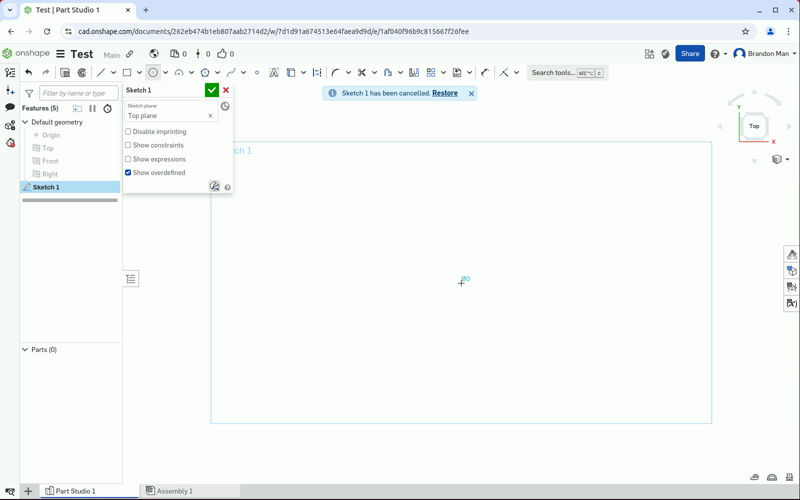
mouse_move(574, 282)
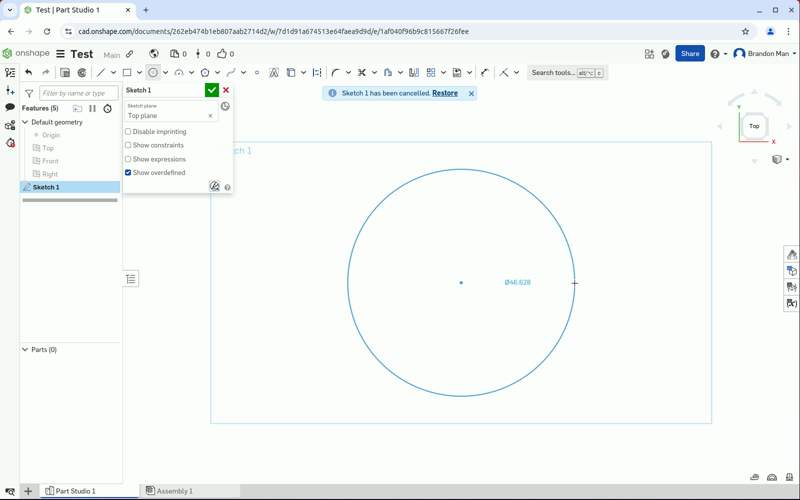
click(574, 282)
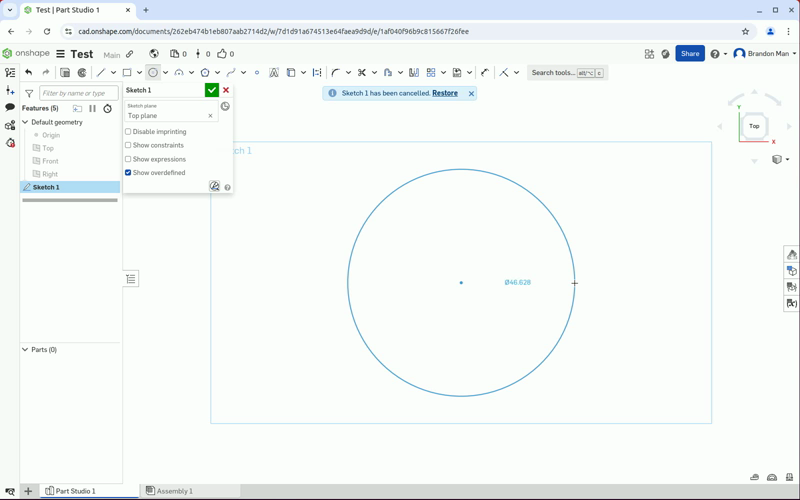
key(esc)
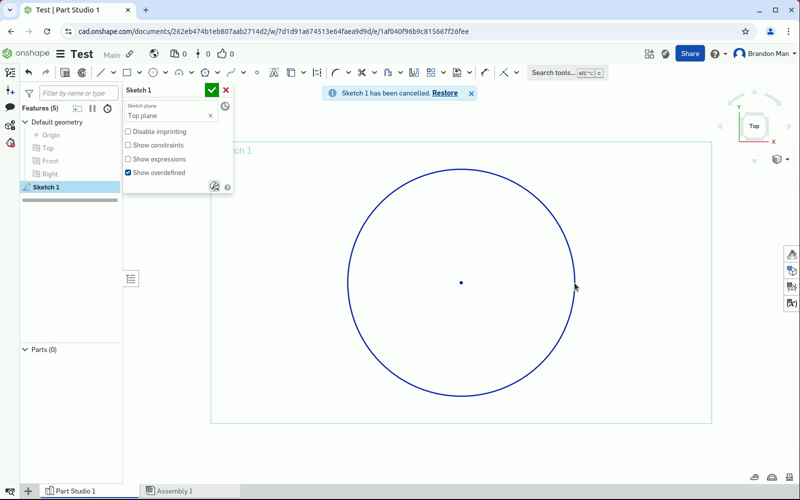
mouse_move(449, 322)
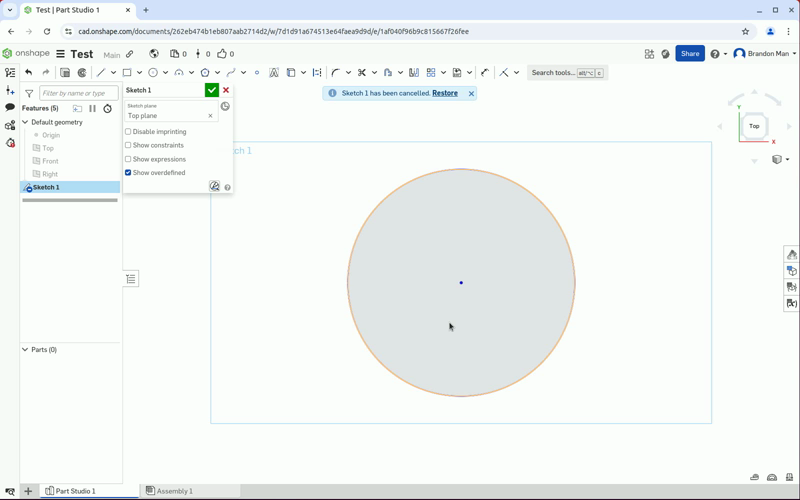
click(449, 322)
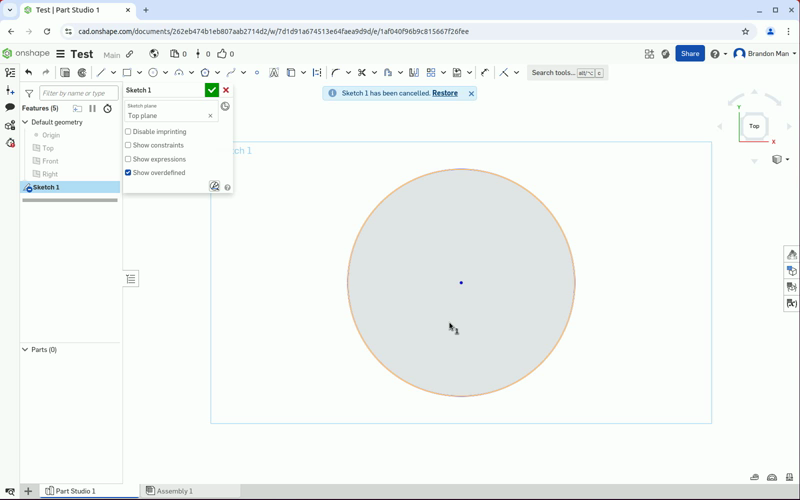
mouse_move(73, 352)
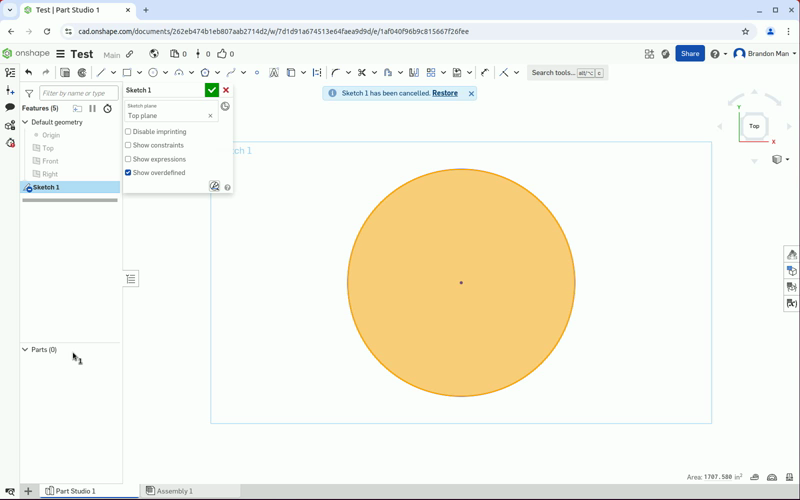
key(shift+y)
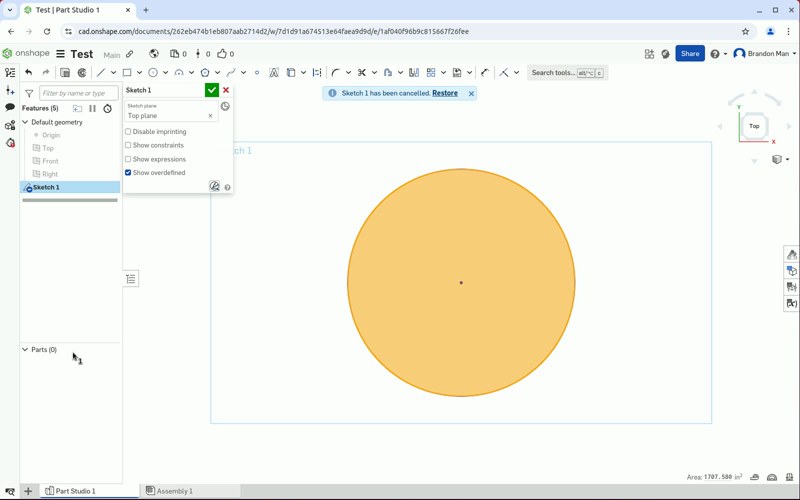
key(shift+e)
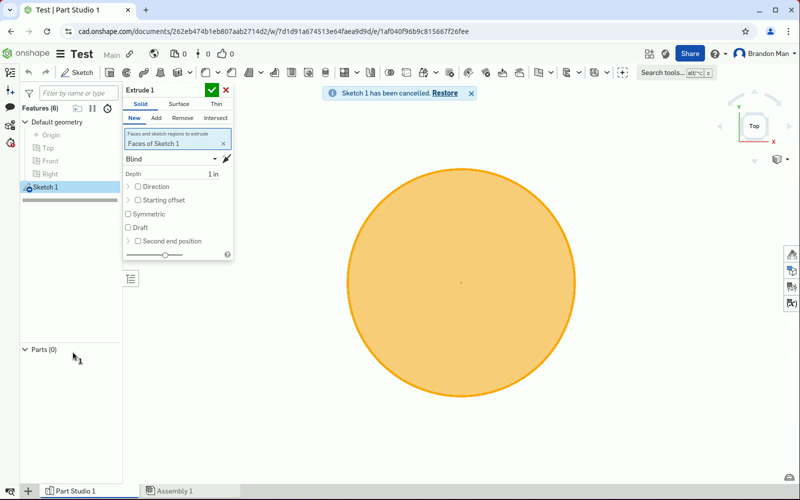
mouse_move(143, 106)
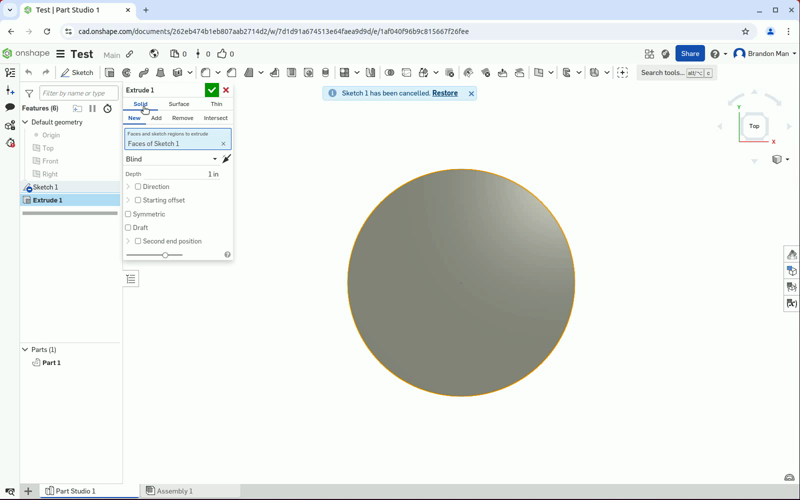
click(143, 106)
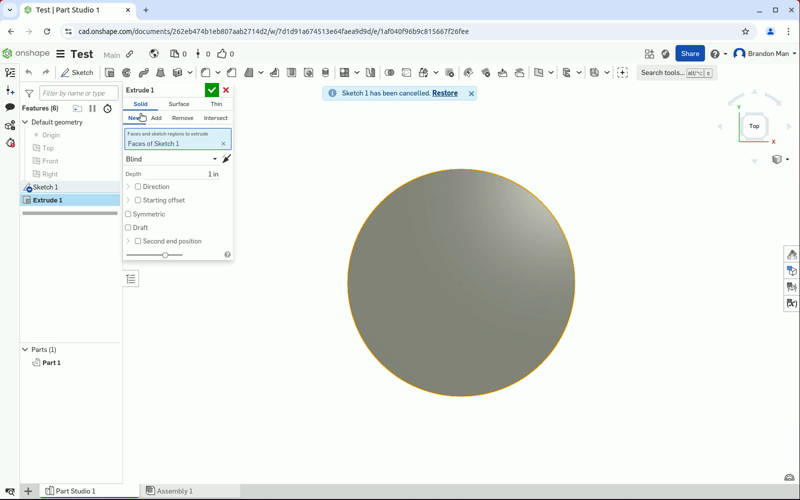
mouse_move(137, 120)
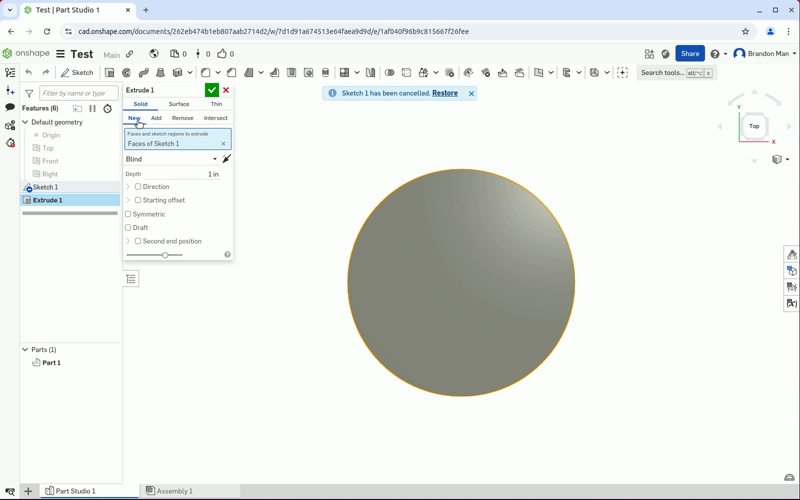
click(137, 120)
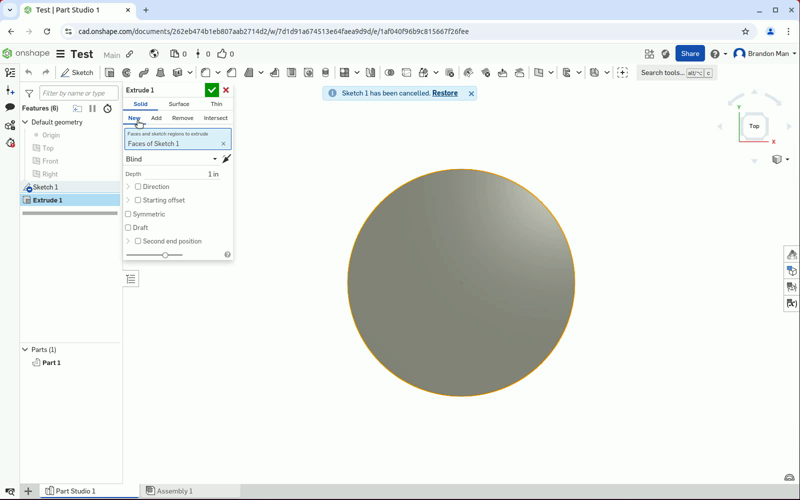
key(tab, 4)
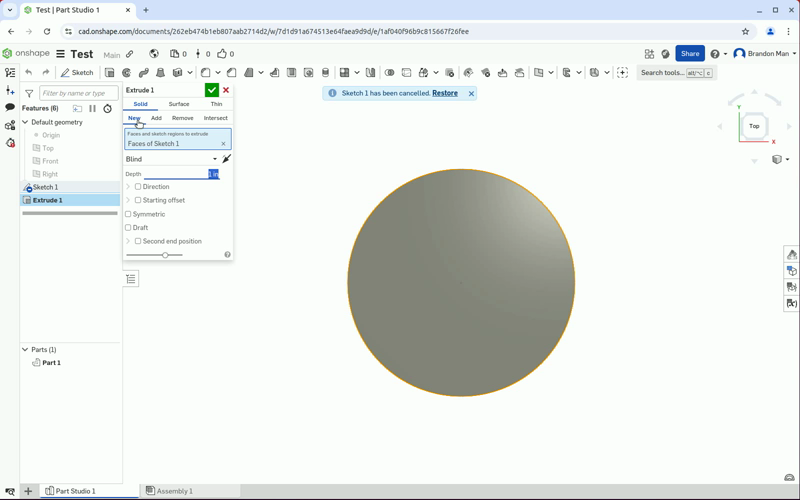
text(6.018)
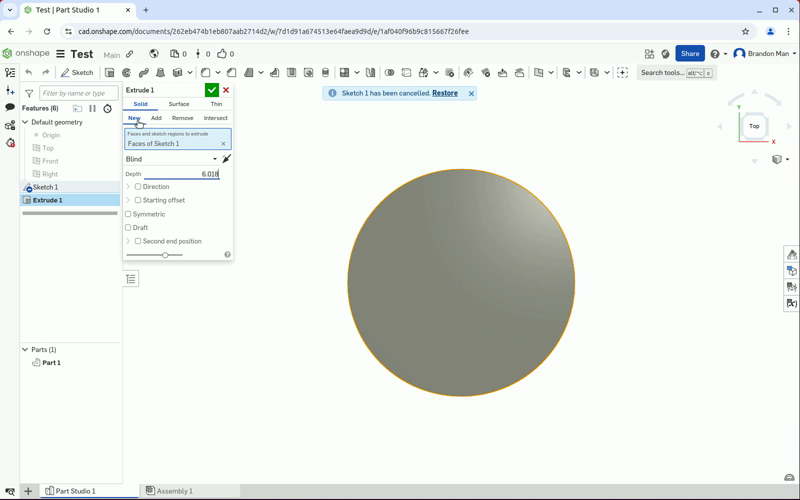
key(enter)
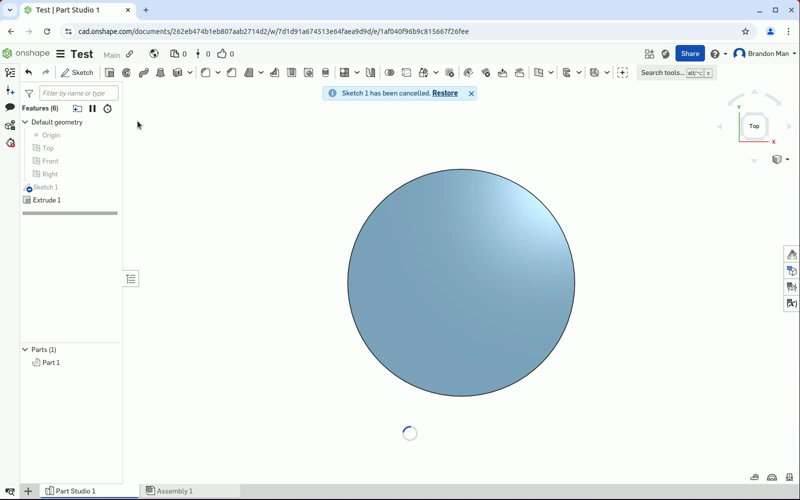
key(shift+h)
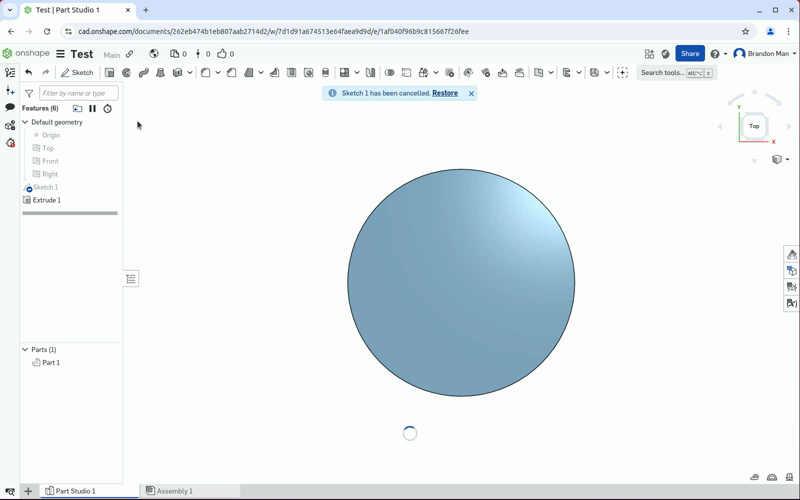
key(shift+h)
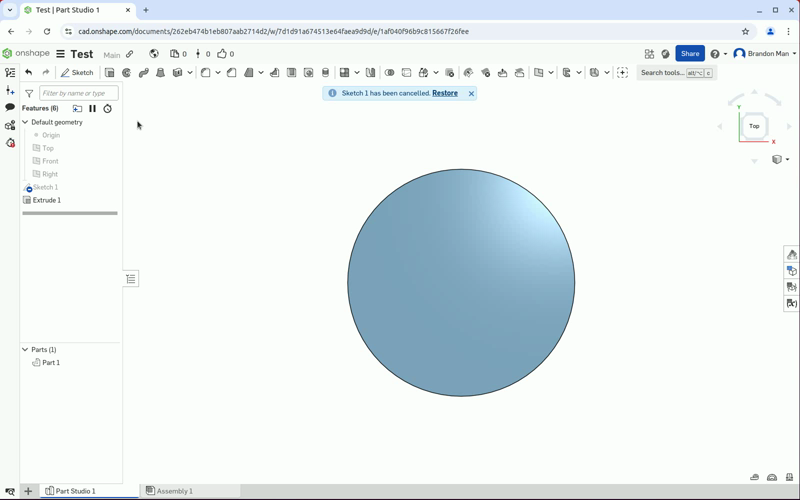
mouse_move(73, 189)
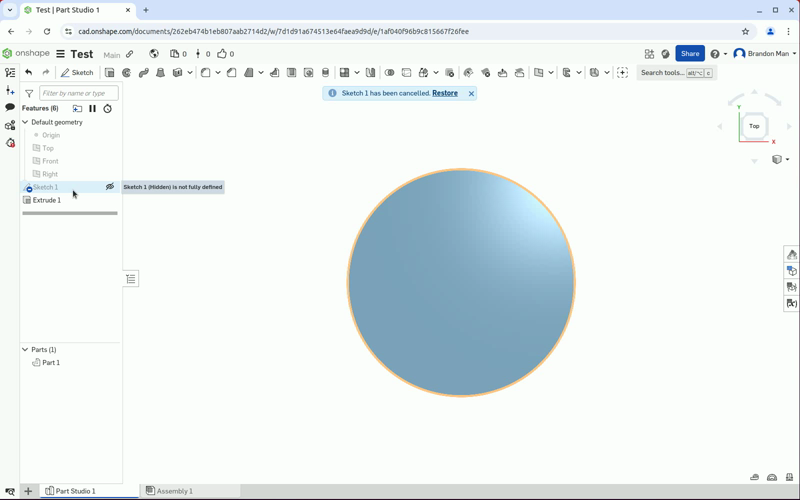
click(73, 189)
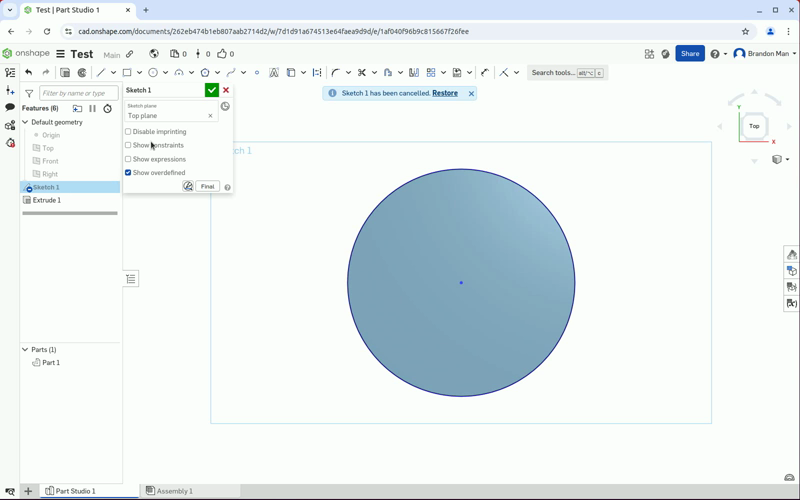
mouse_move(229, 92)
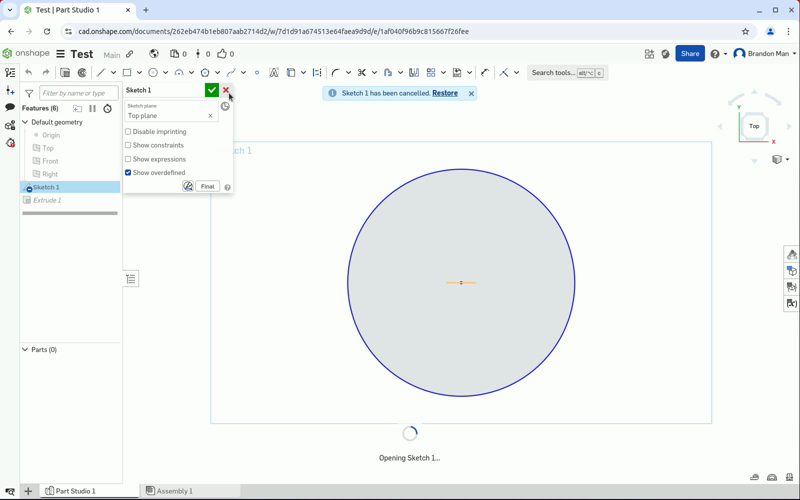
click(229, 92)
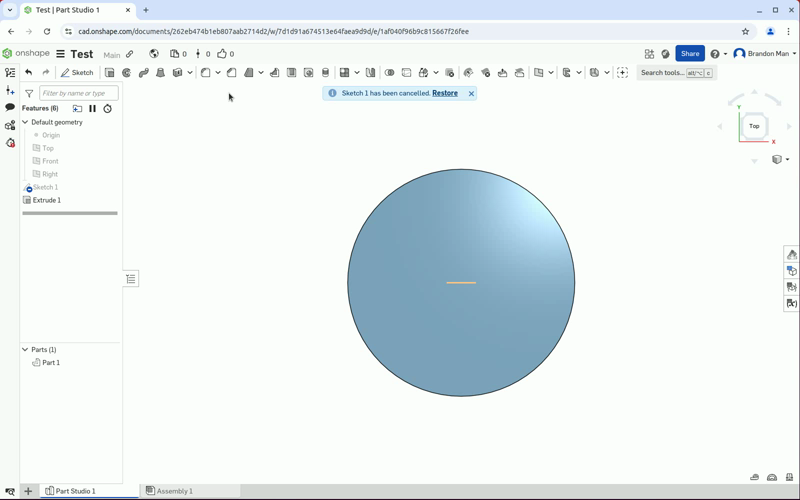
mouse_move(541, 75)
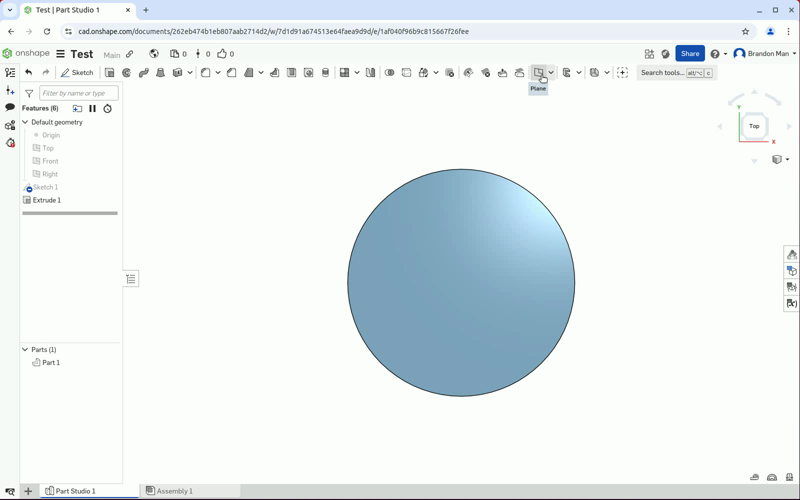
click(541, 75)
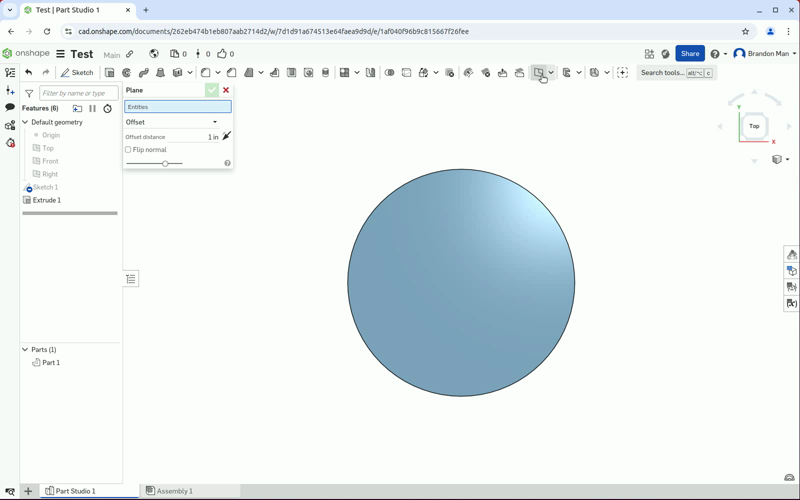
mouse_move(73, 150)
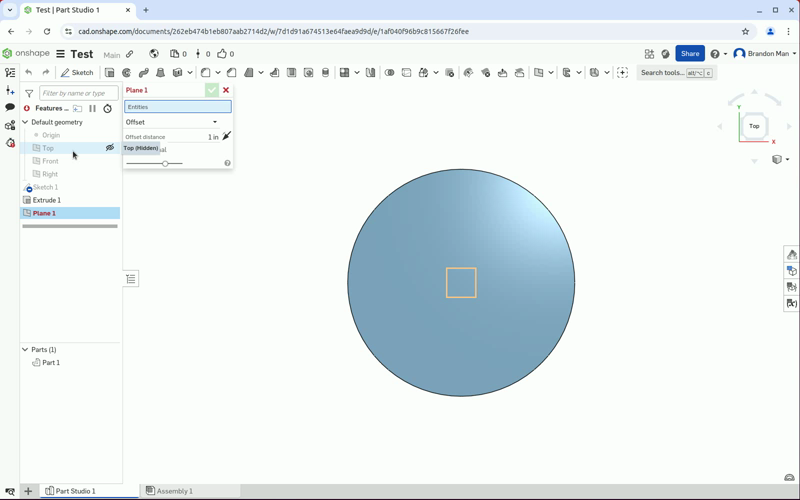
click(73, 150)
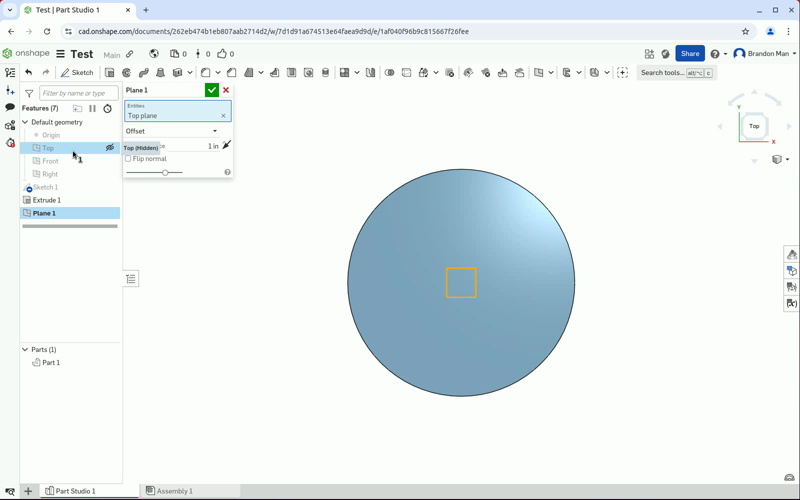
key(tab, 2)
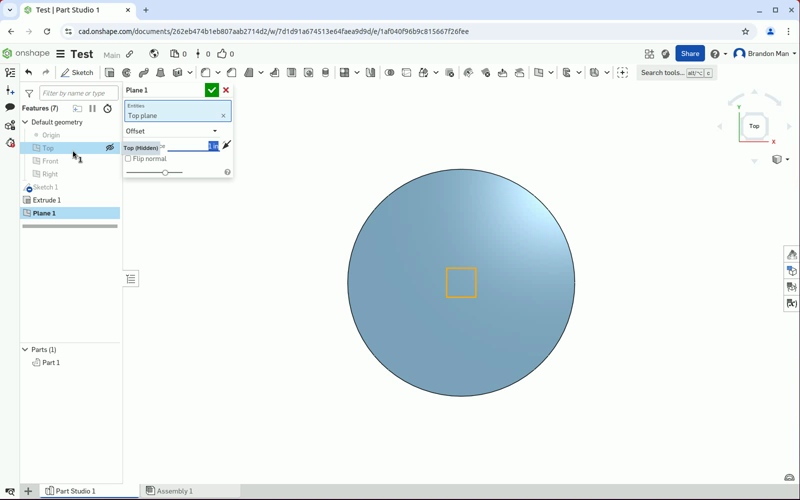
text(6.008)
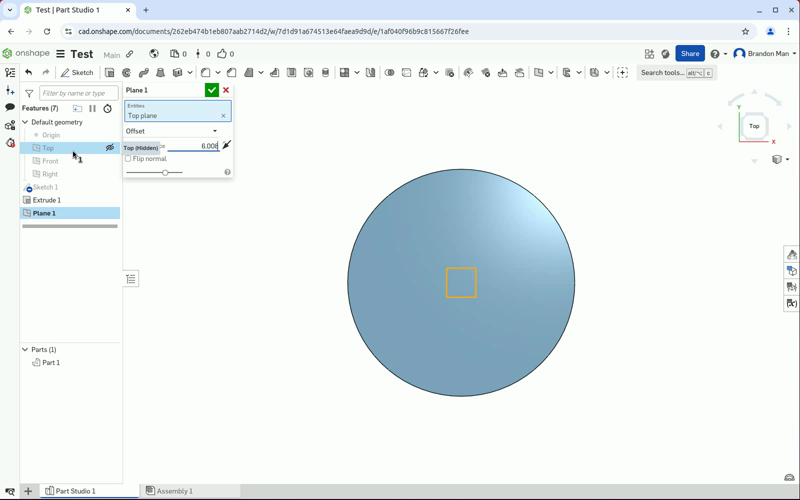
key(enter, 2)
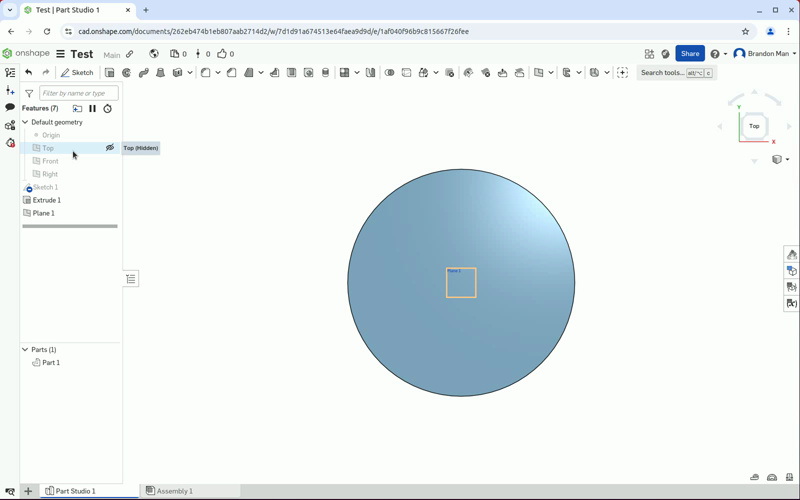
key(shift+s)
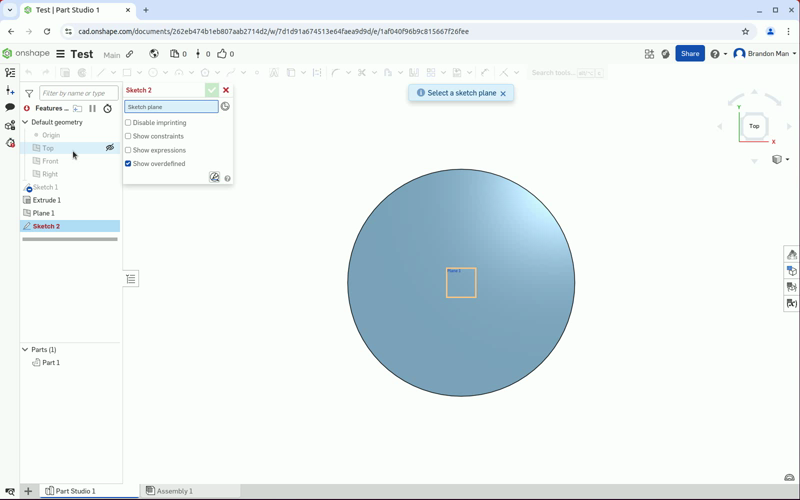
mouse_move(73, 215)
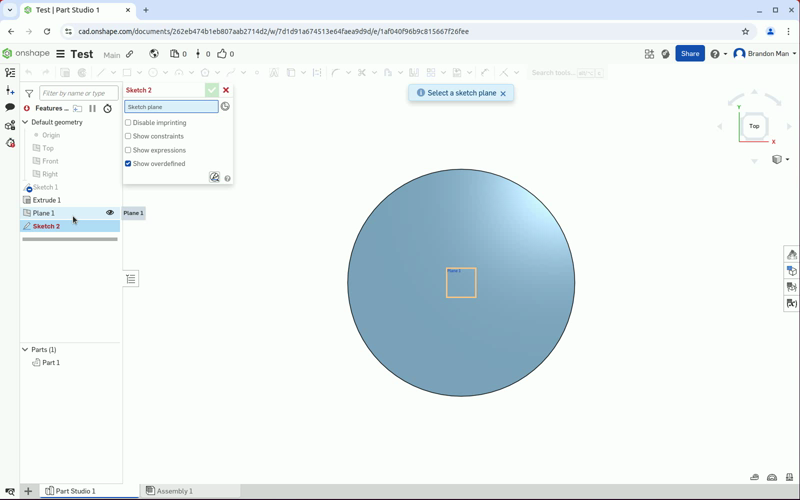
click(73, 215)
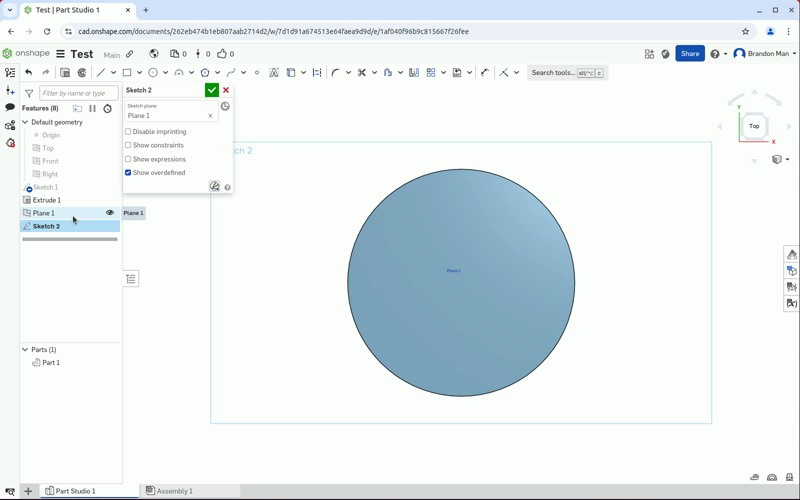
mouse_move(73, 352)
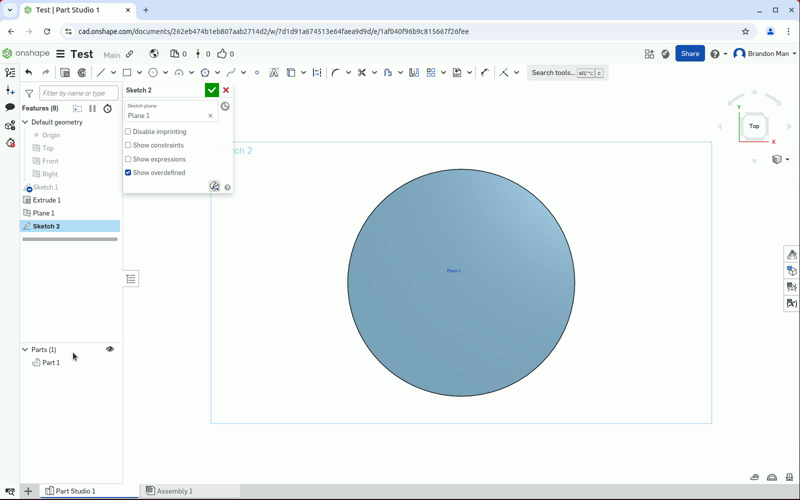
key(y)
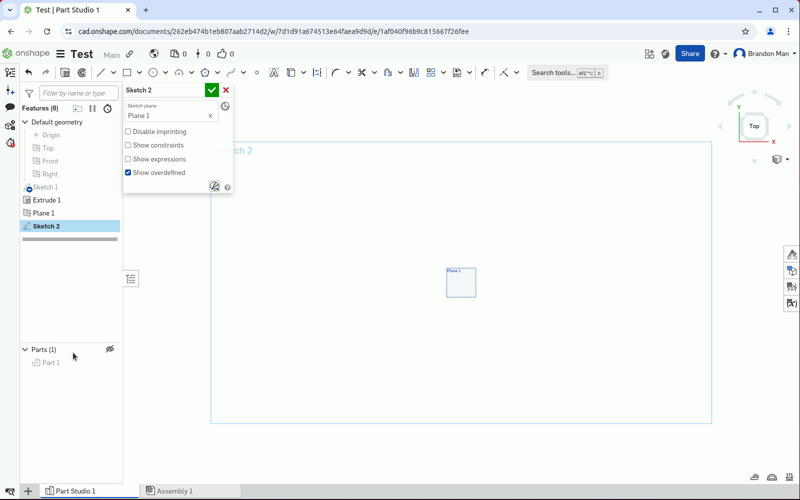
key(c)
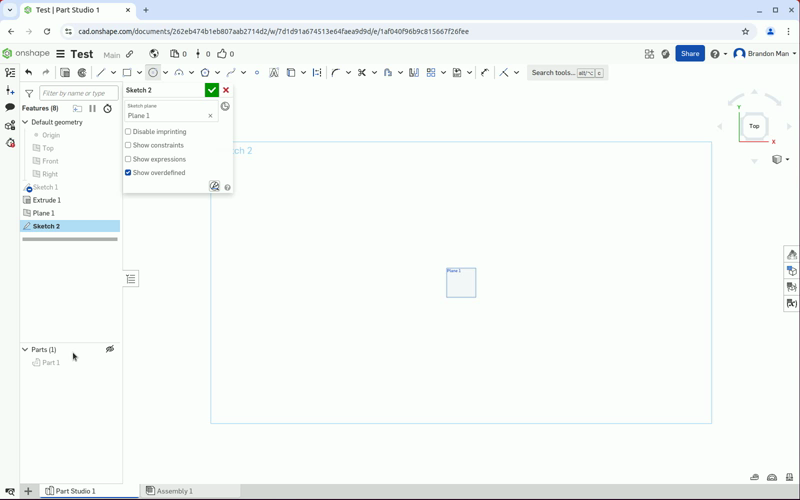
key_down(shift)
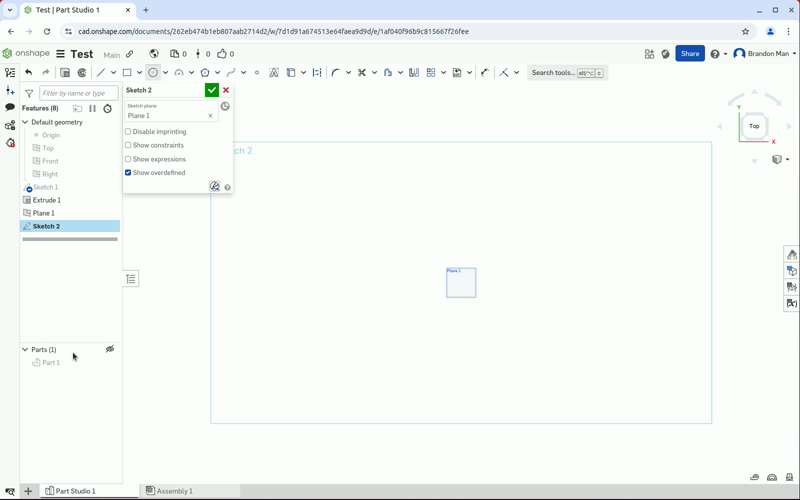
mouse_move(461, 282)
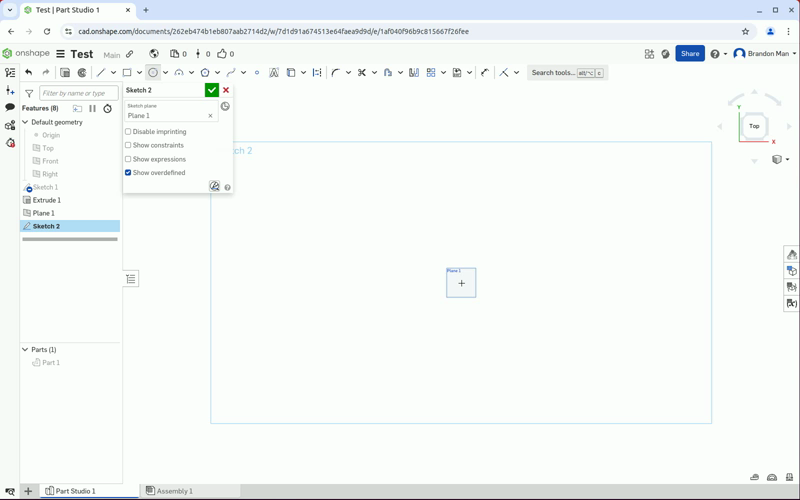
click(461, 282)
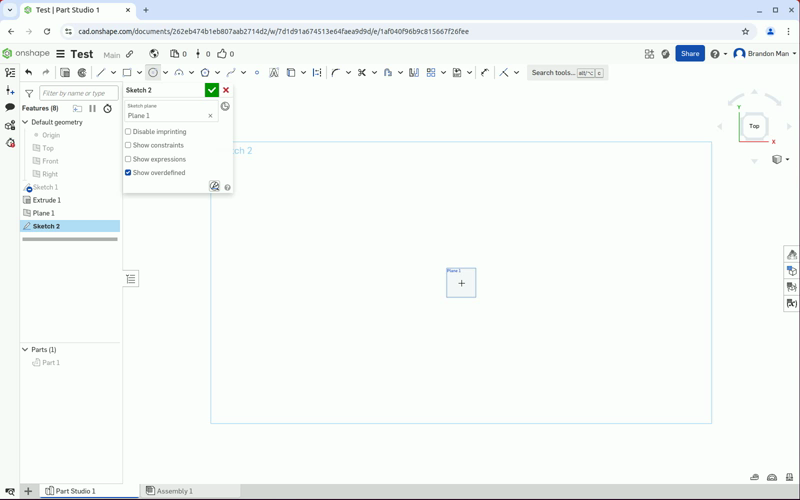
key_up(shift)
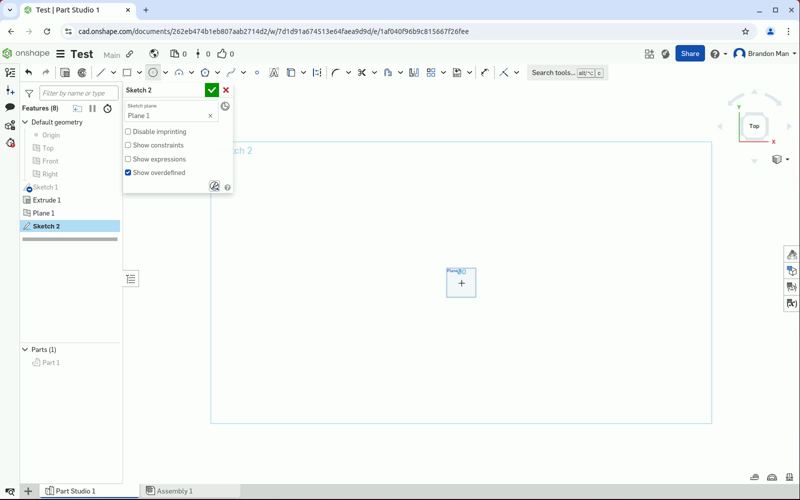
mouse_move(504, 282)
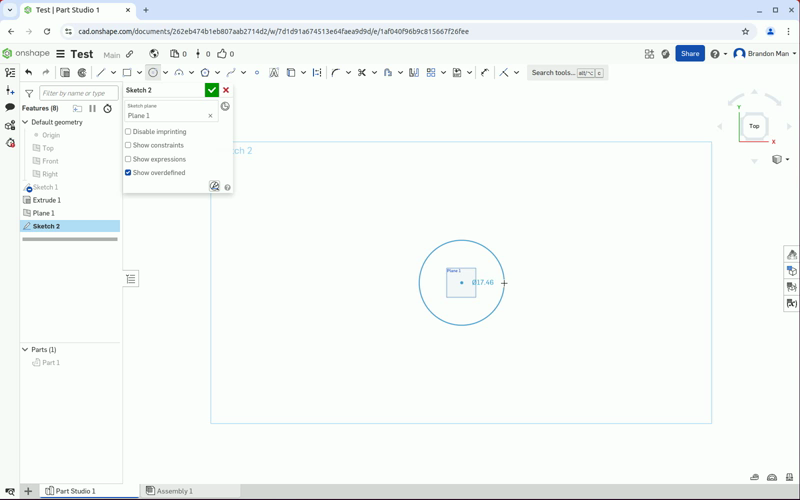
click(504, 282)
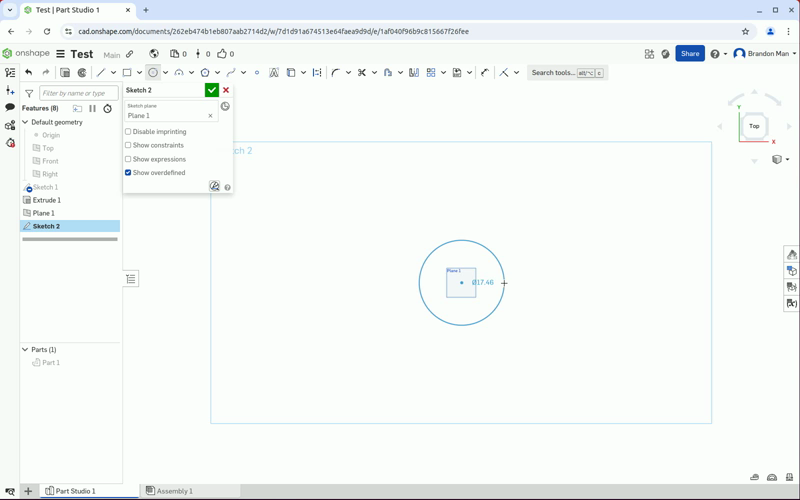
key(esc)
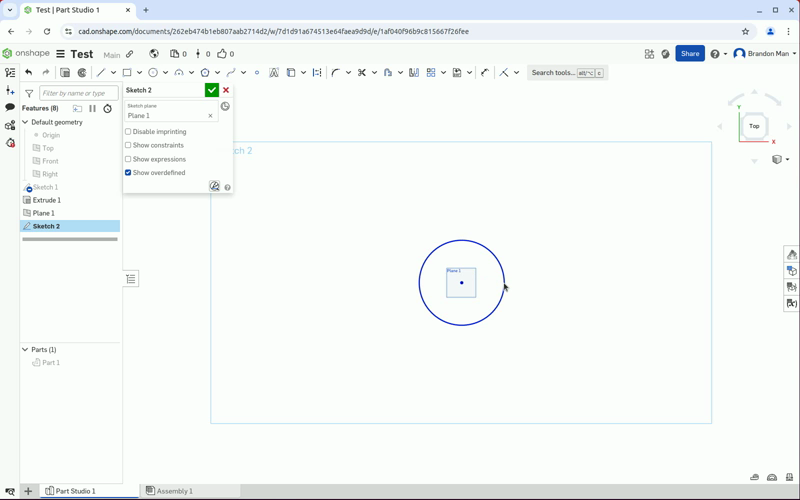
mouse_move(494, 274)
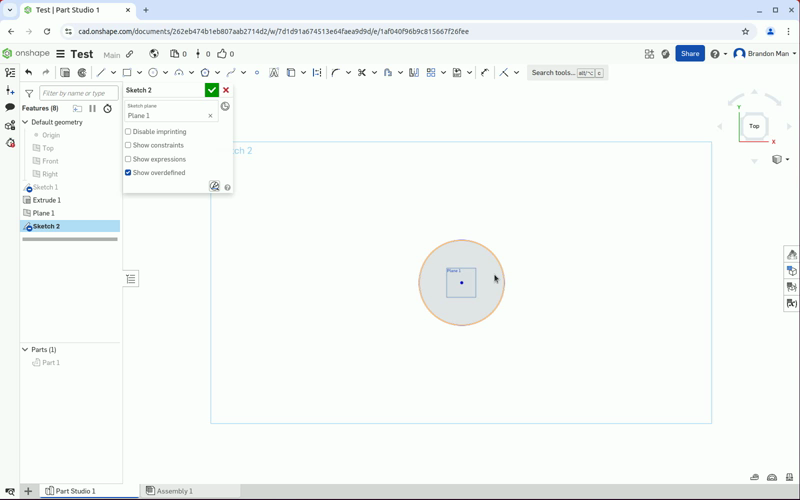
click(494, 274)
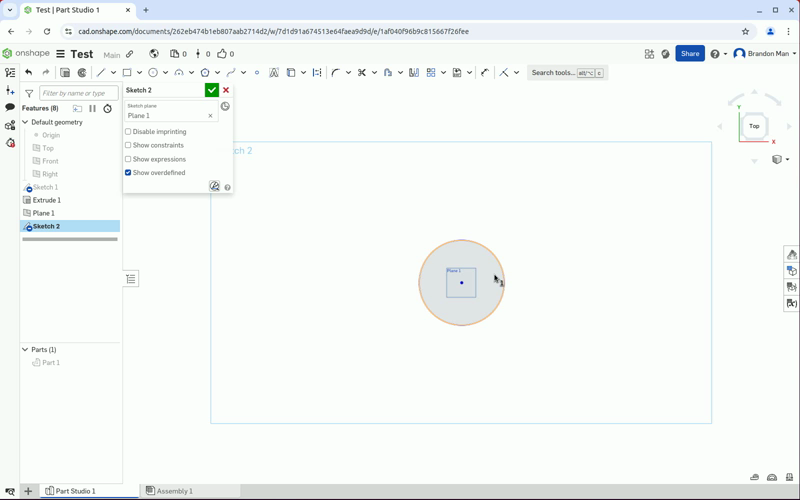
mouse_move(73, 352)
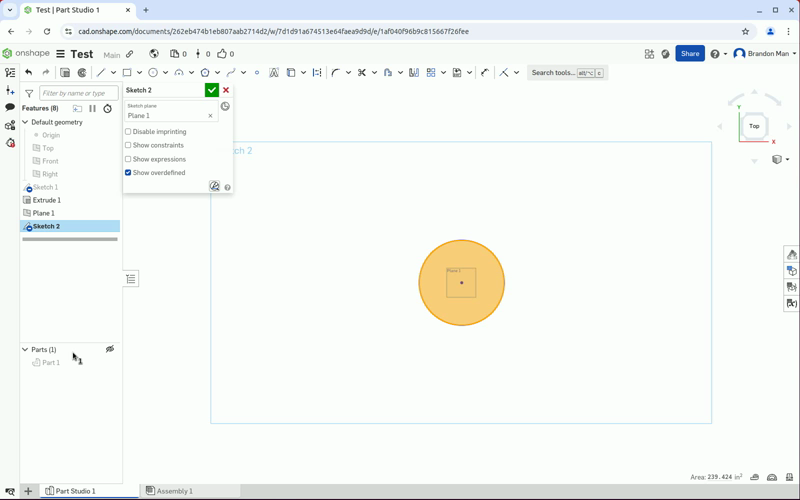
key(shift+y)
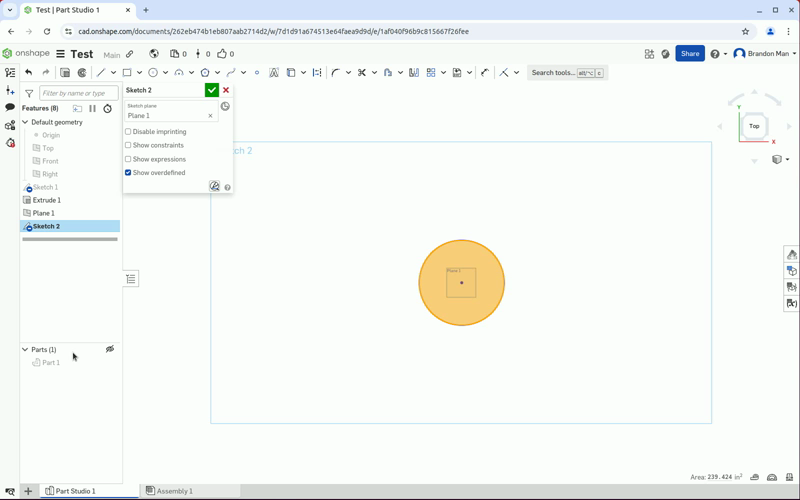
key(shift+e)
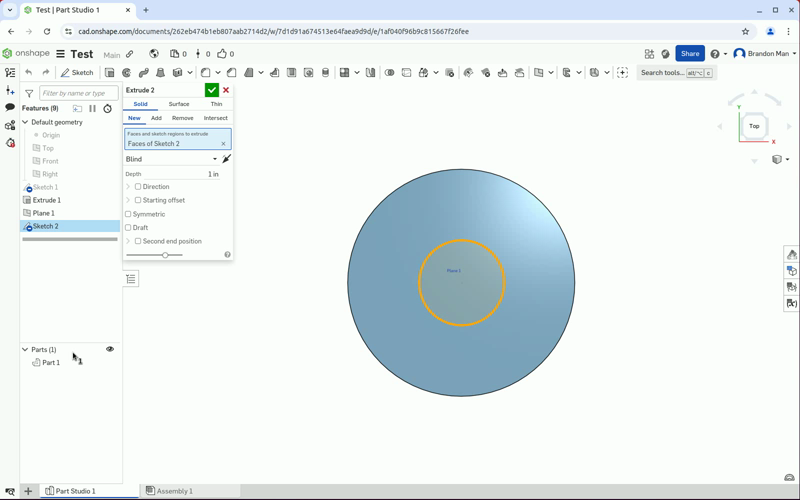
mouse_move(143, 106)
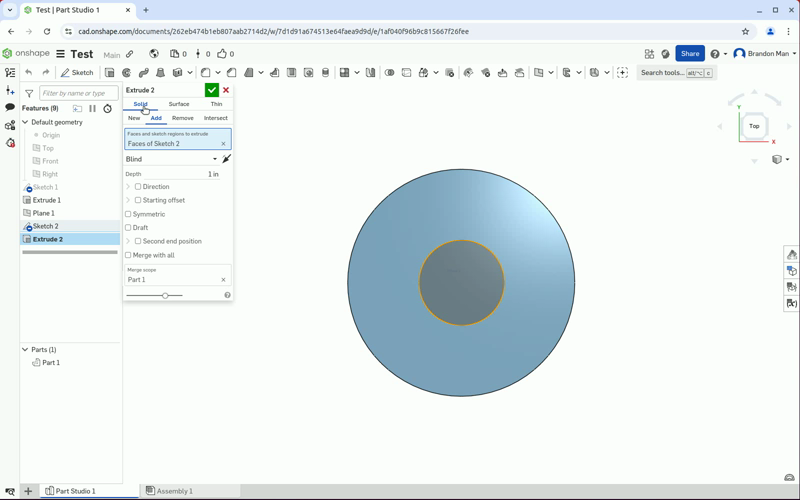
click(143, 106)
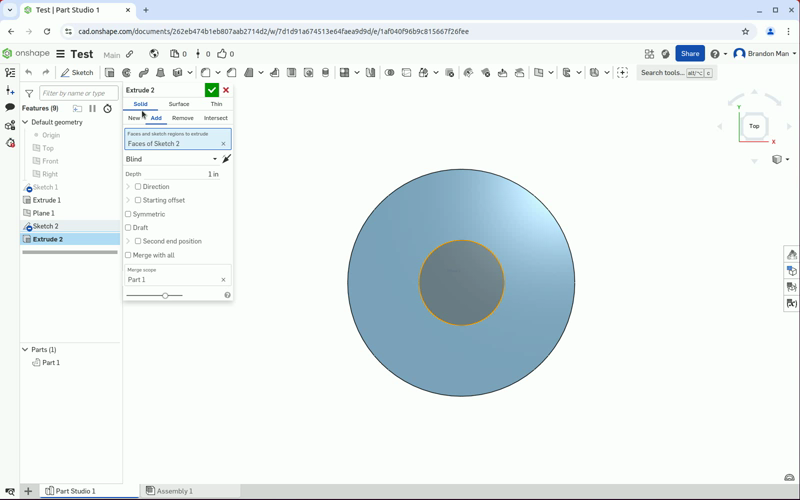
mouse_move(137, 120)
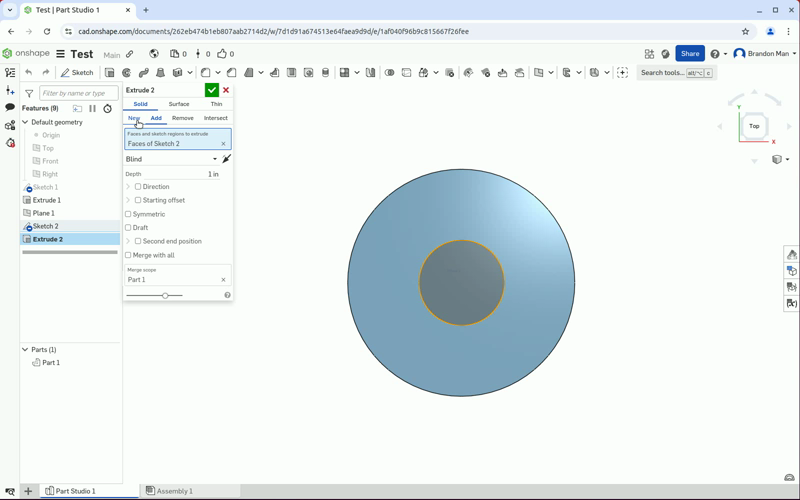
click(137, 120)
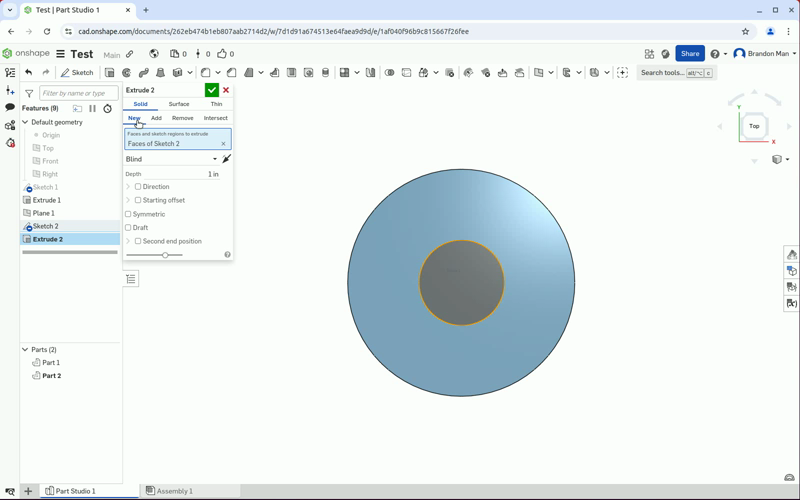
key(tab, 4)
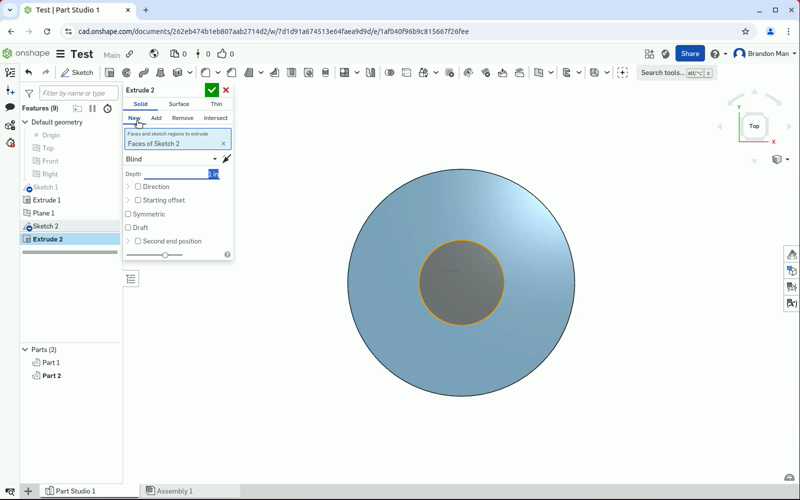
text(6.018)
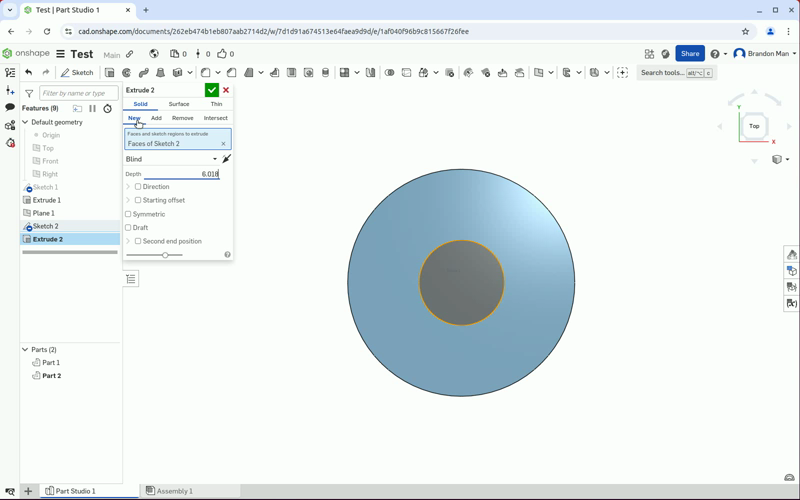
key(enter)
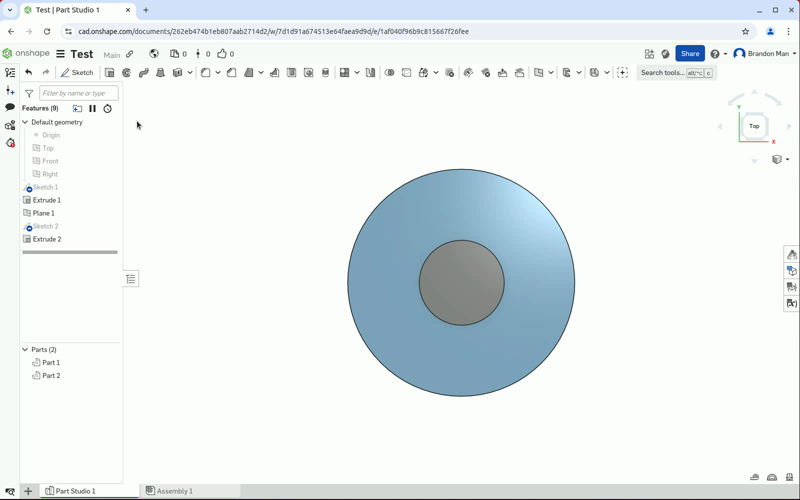
key(shift+h)
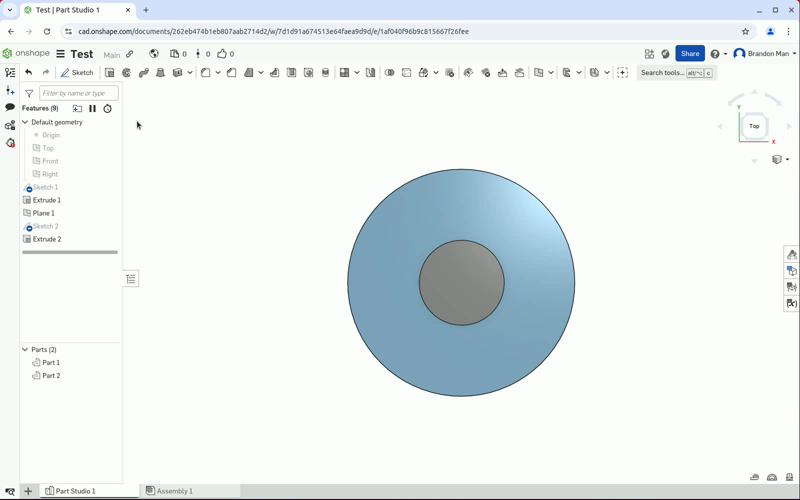
key(shift+h)
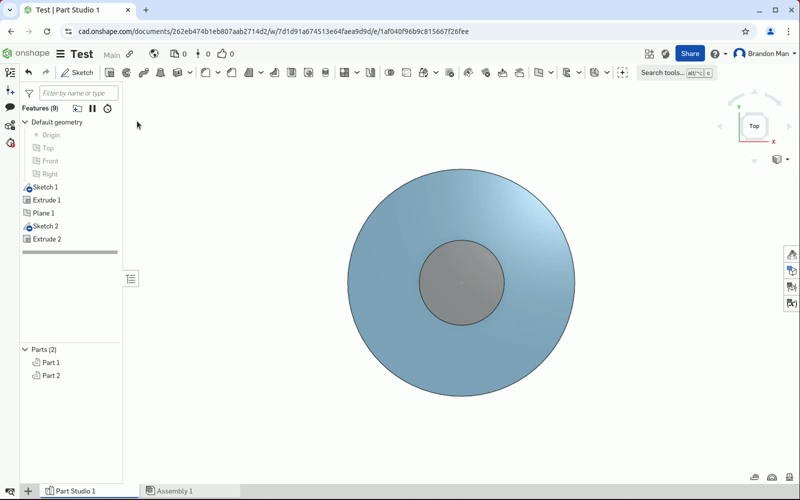
key(shift+7)
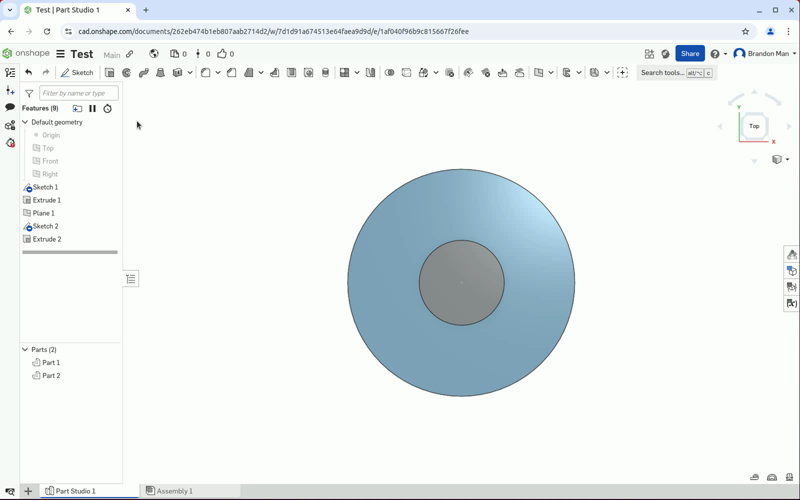
key(up, 3)
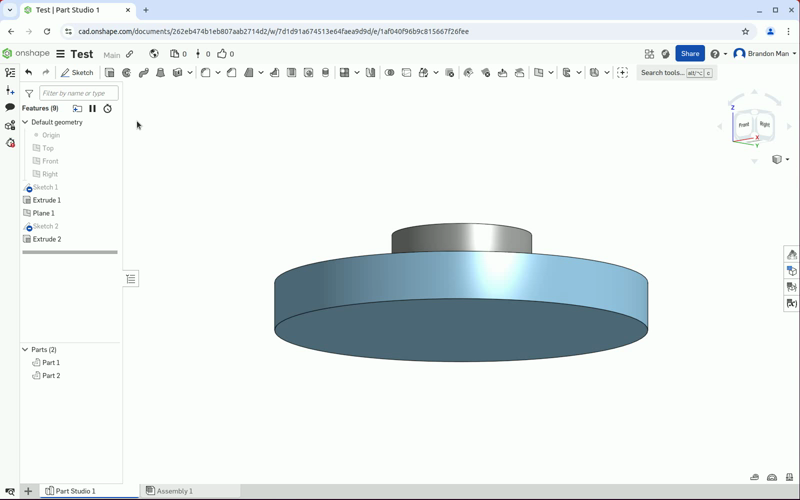
key(left, 3)
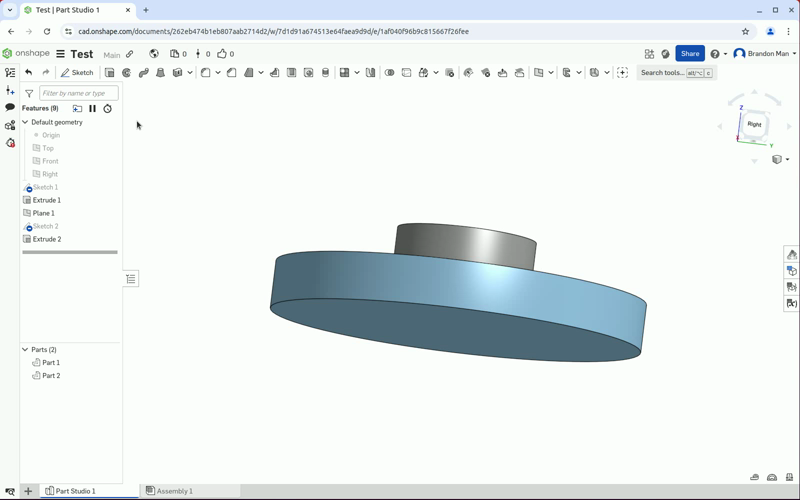
key(right, 3)
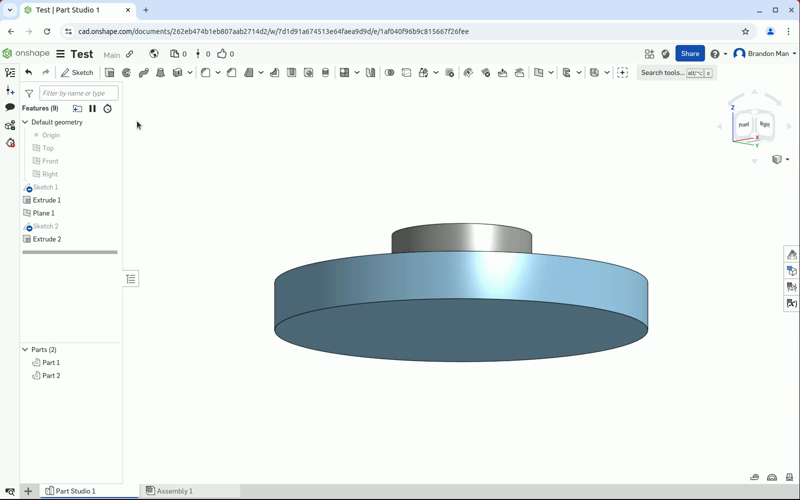
key(down, 3)
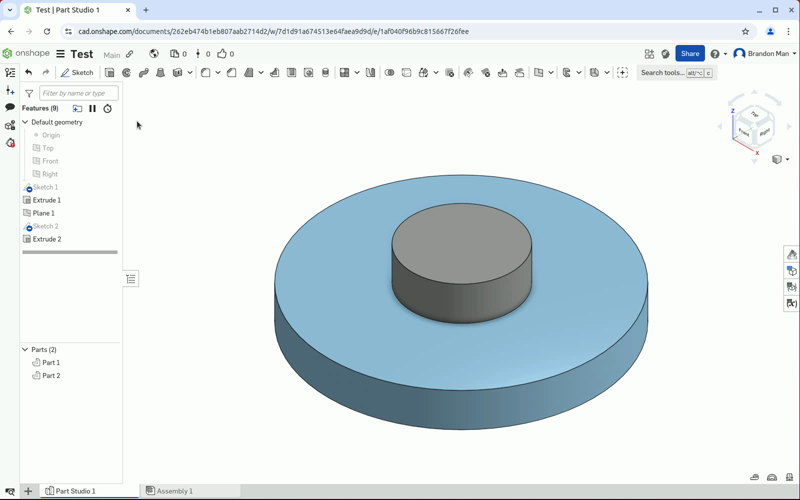
mouse_move(73, 189)
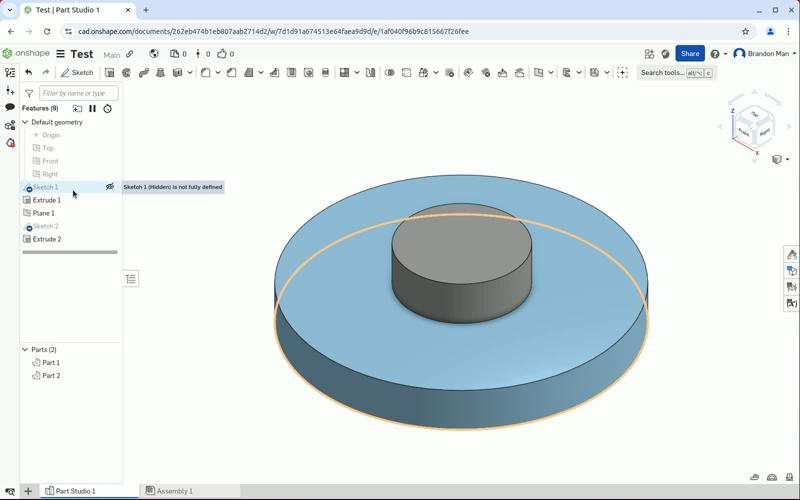
click(73, 189)